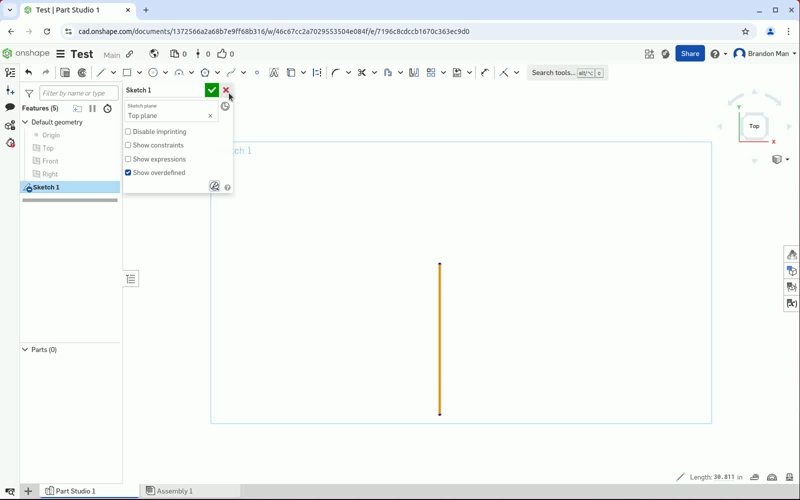
key(shift+h)
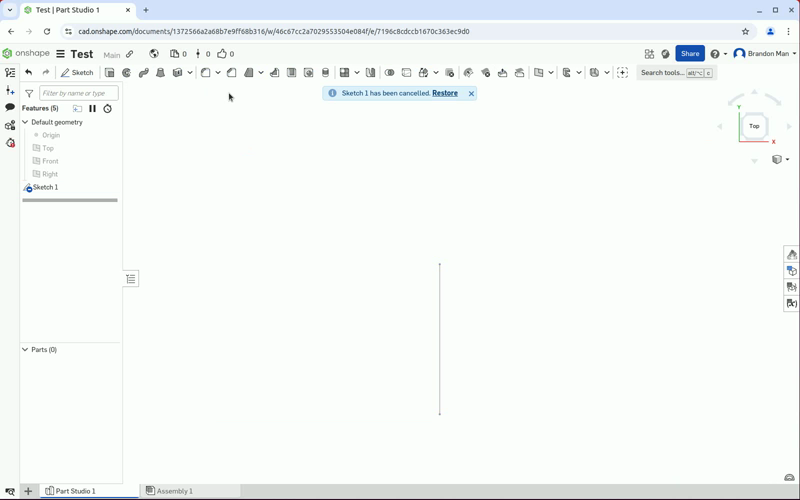
key(shift+s)
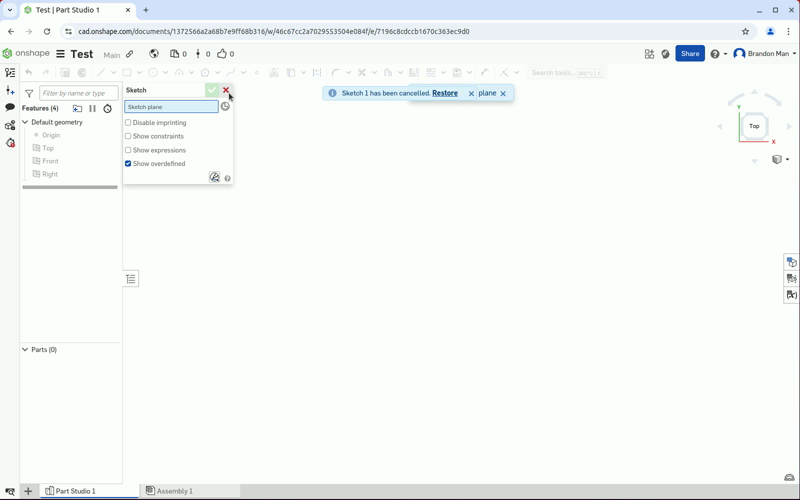
mouse_move(73, 150)
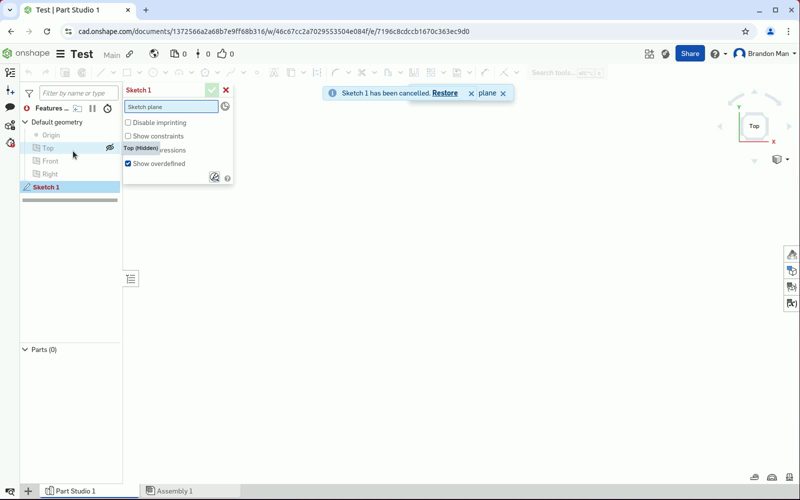
click(73, 150)
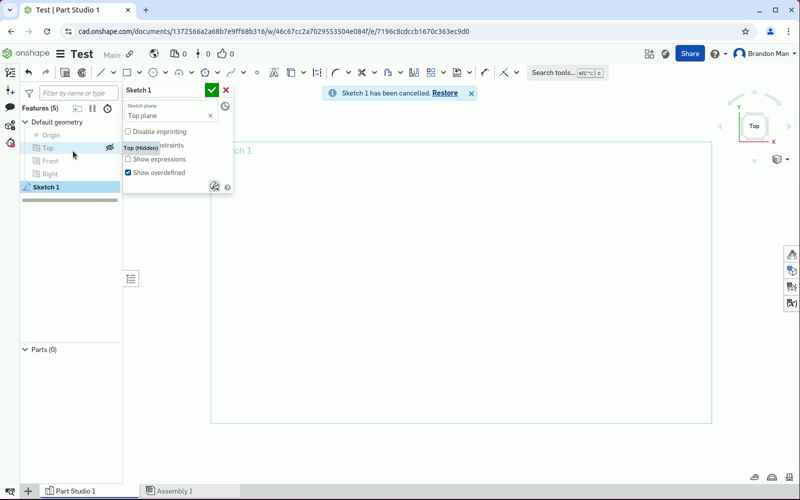
mouse_move(73, 352)
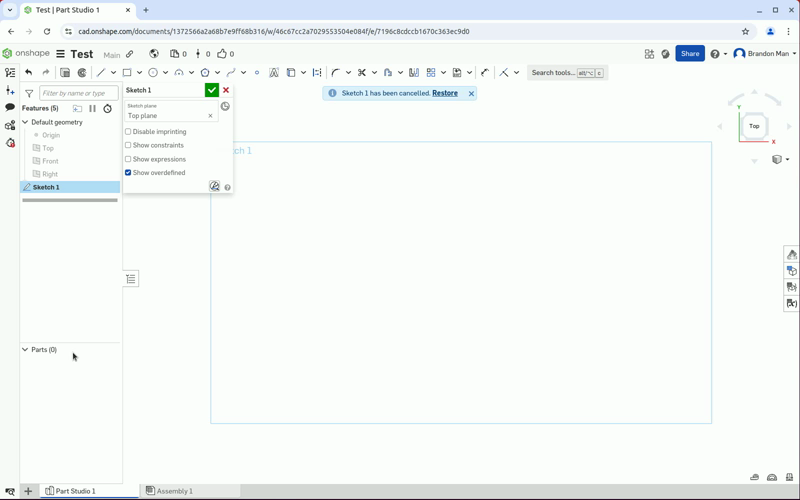
key(y)
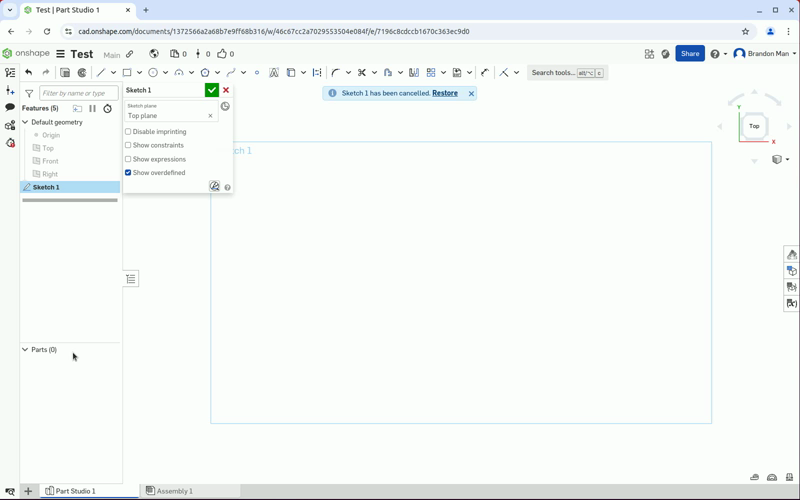
key(c)
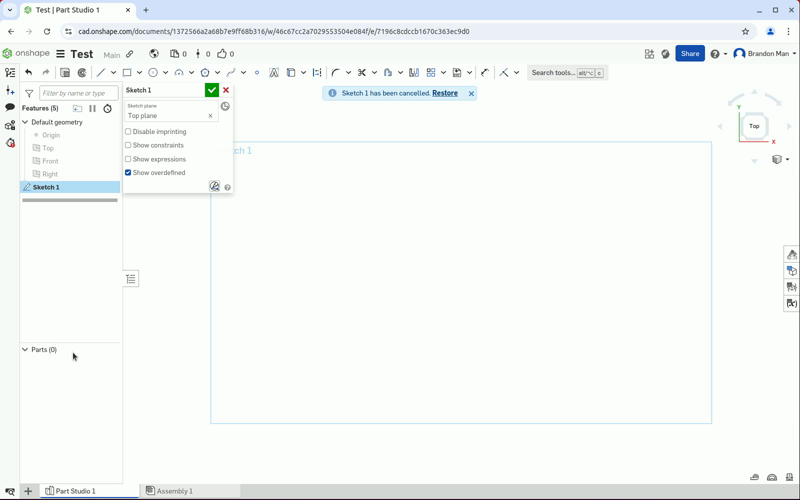
key_down(shift)
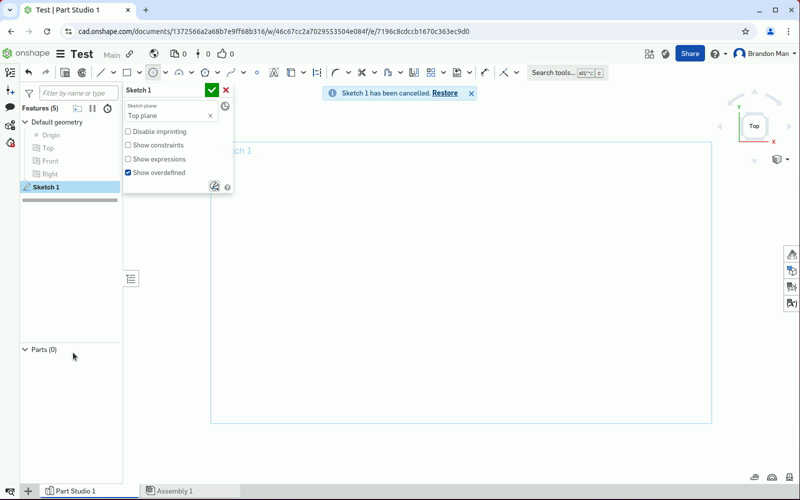
mouse_move(460, 282)
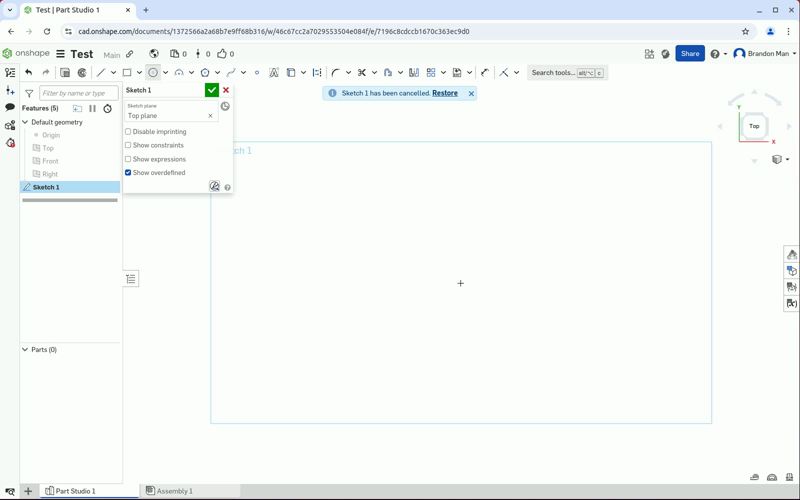
click(460, 282)
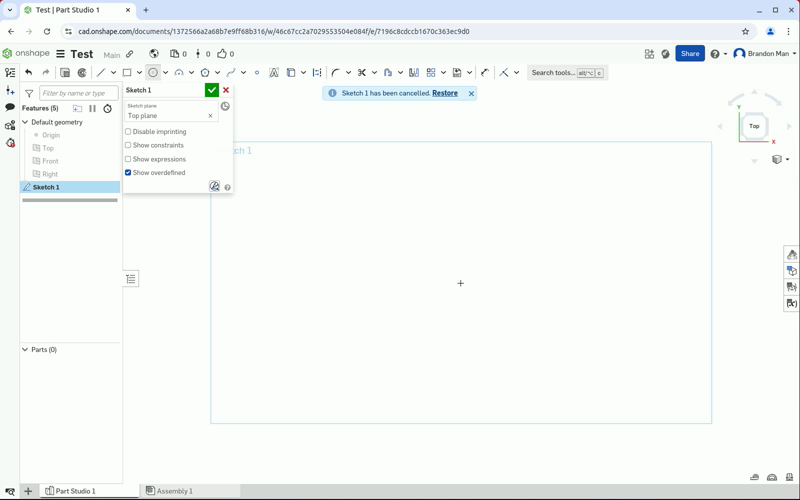
key_up(shift)
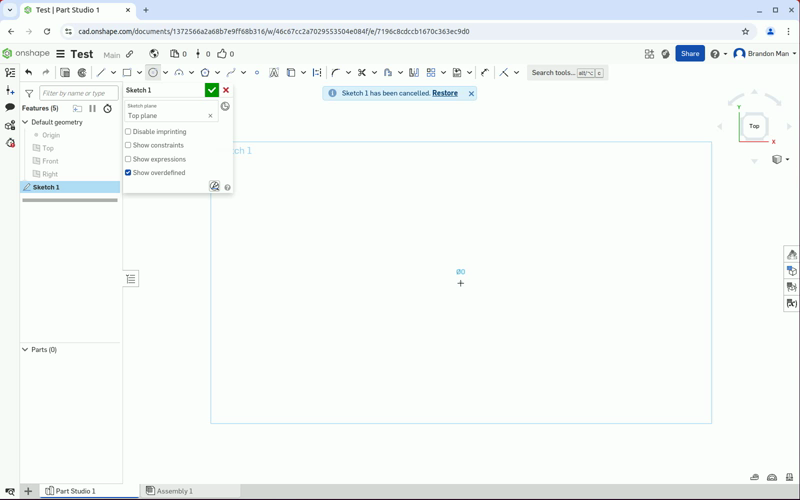
mouse_move(533, 282)
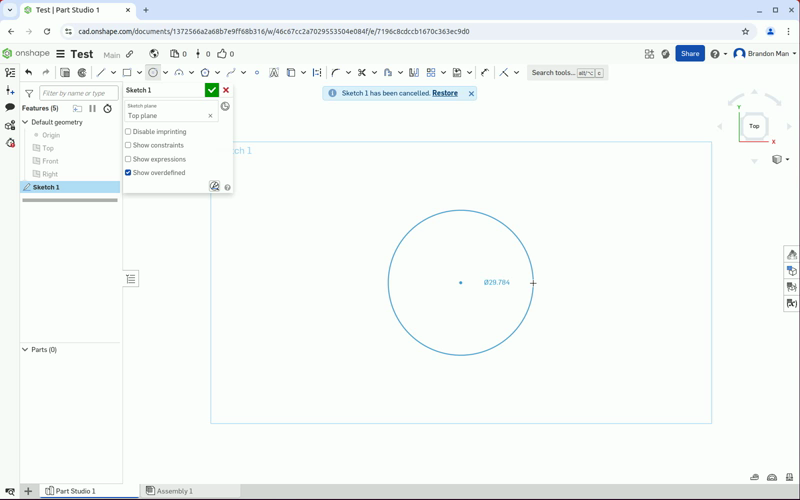
click(533, 282)
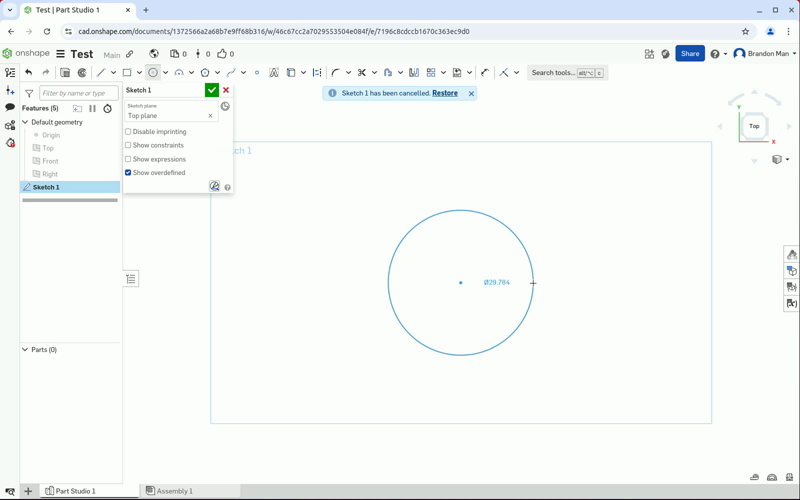
key(esc)
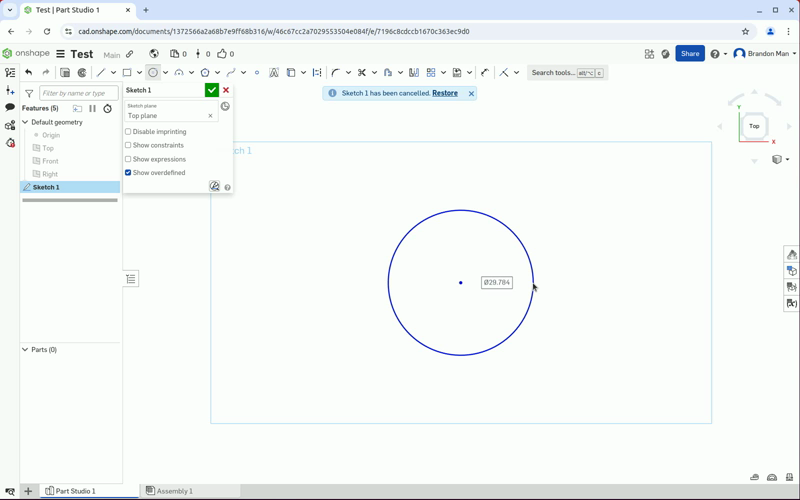
mouse_move(429, 273)
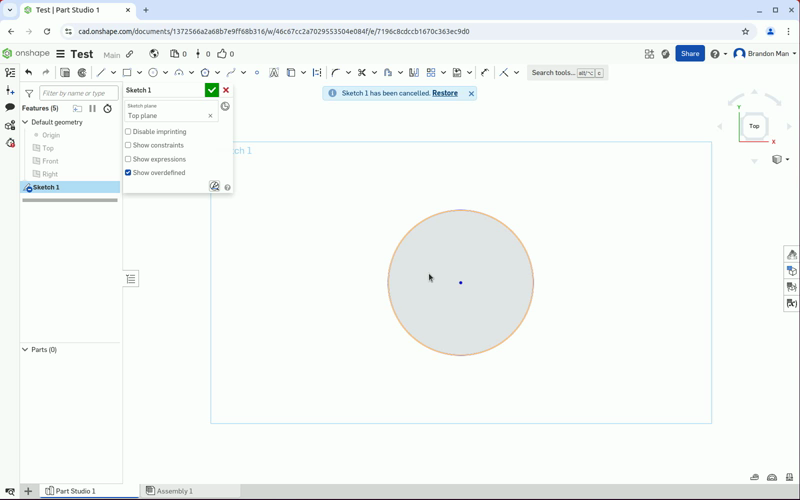
click(429, 273)
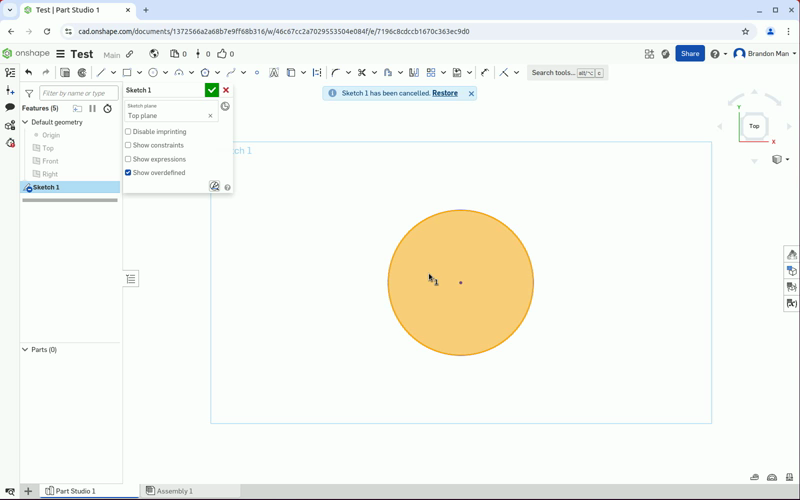
mouse_move(73, 352)
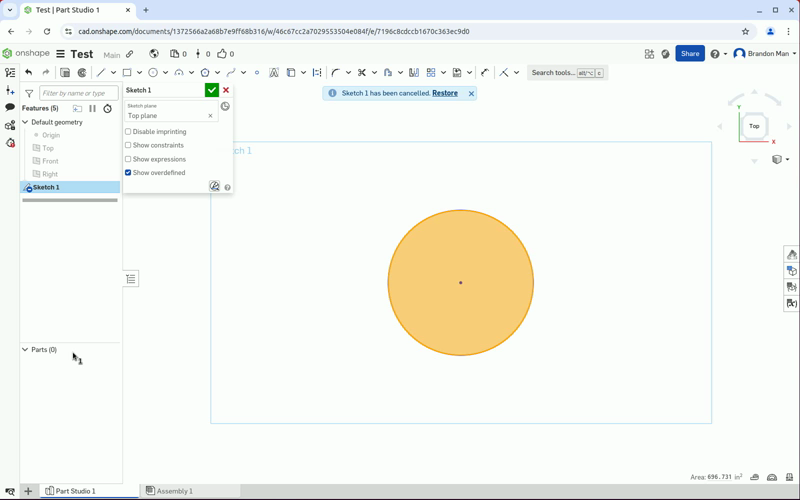
key(shift+y)
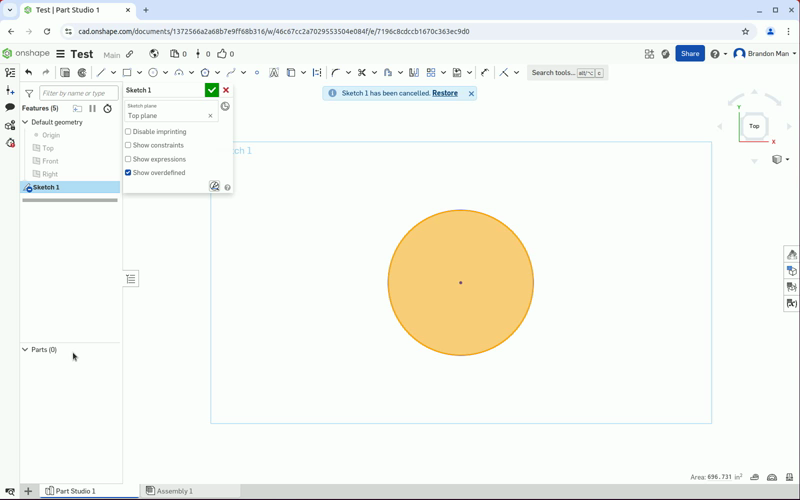
key(shift+e)
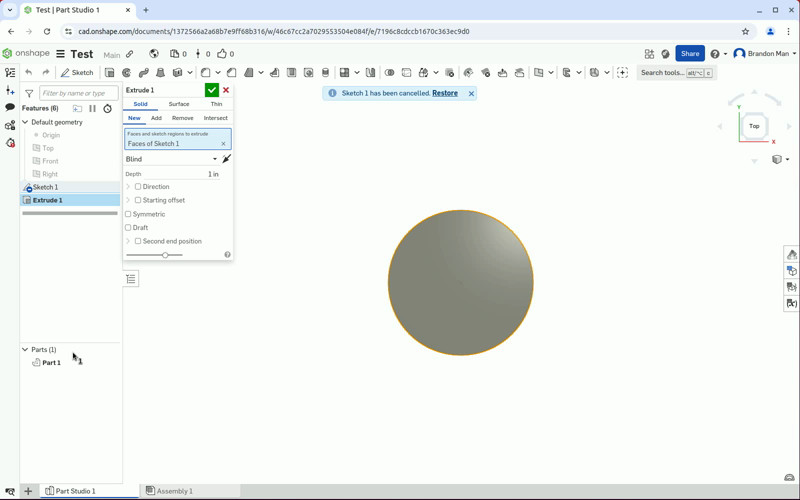
mouse_move(143, 106)
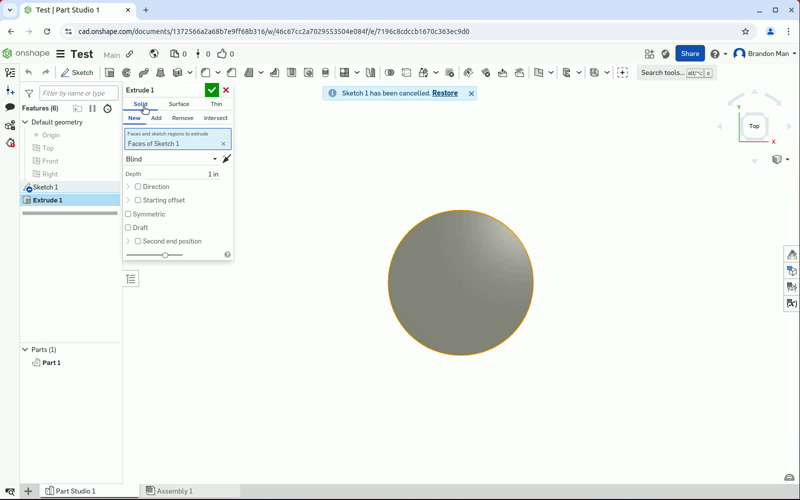
click(143, 106)
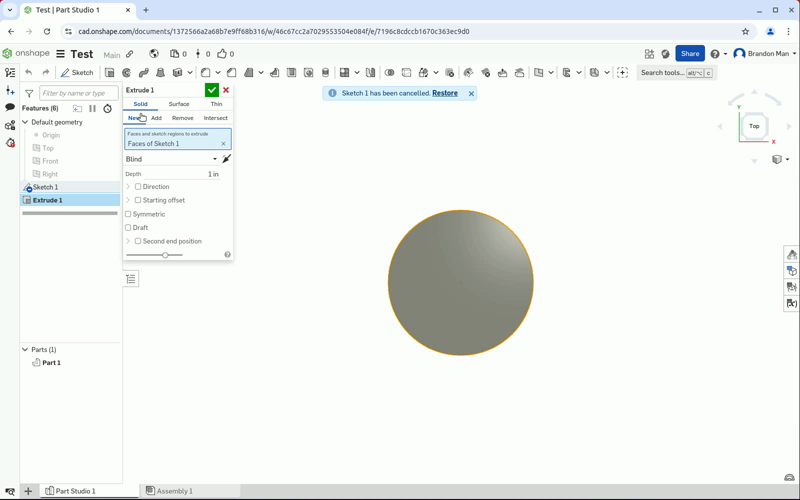
mouse_move(137, 120)
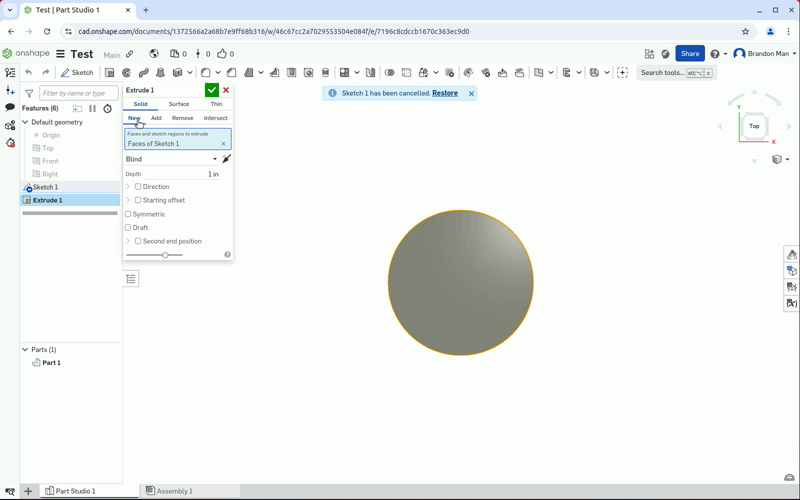
click(137, 120)
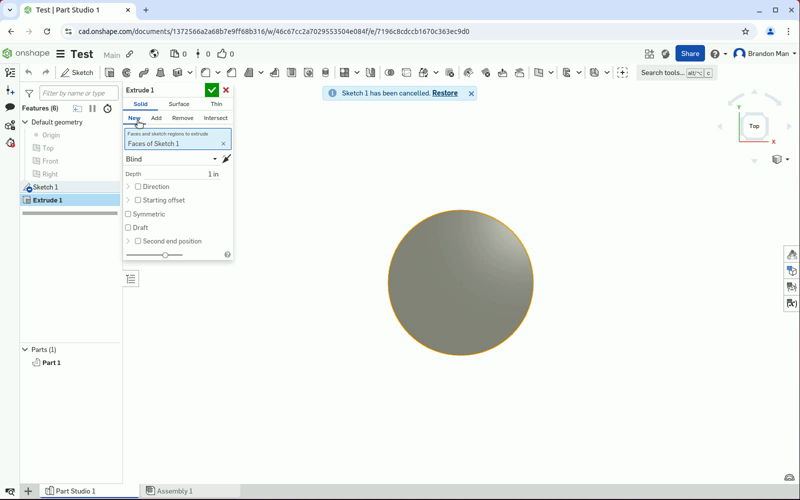
key(tab, 4)
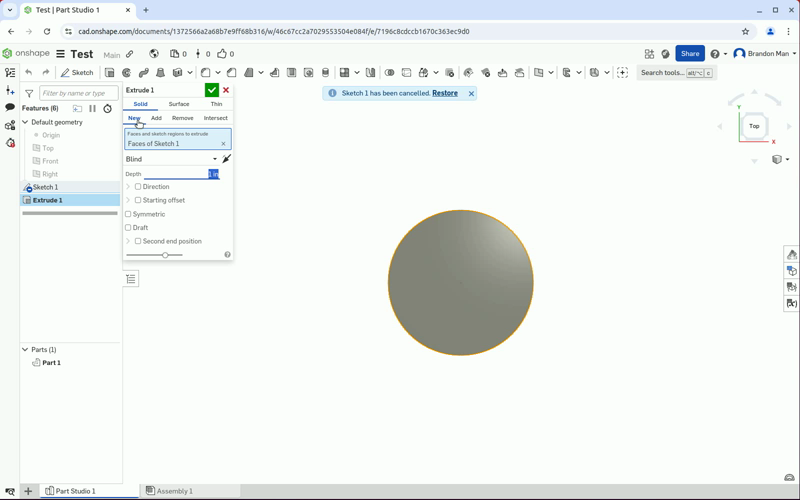
text(8.184)
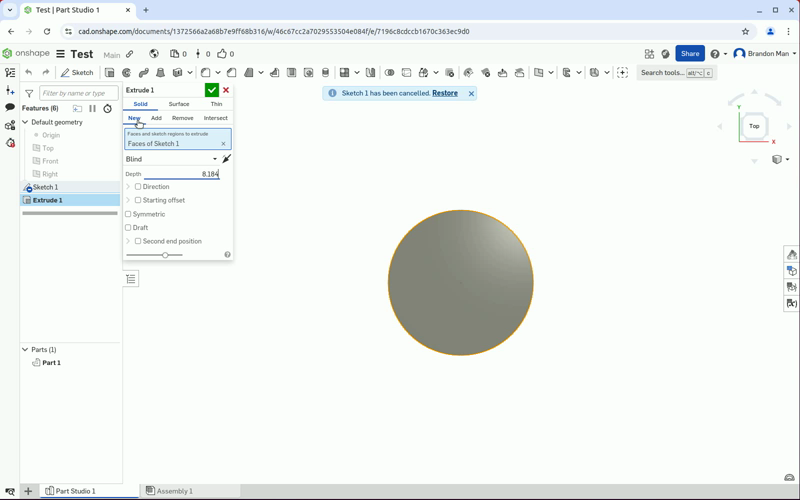
key(enter)
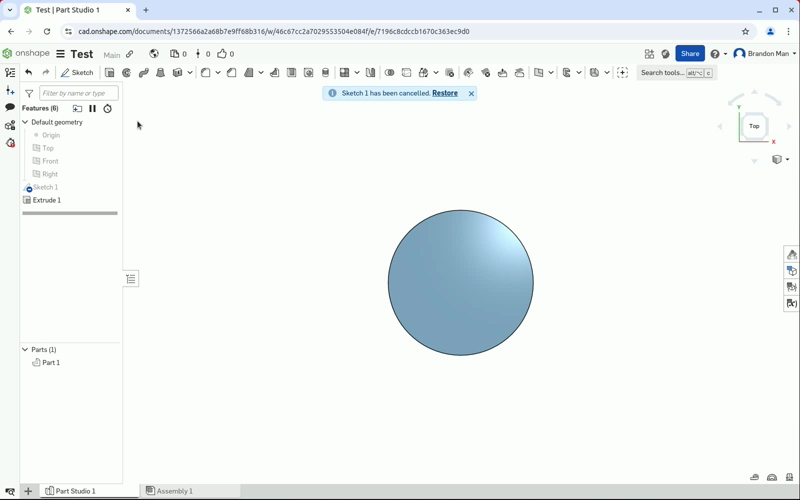
key(shift+h)
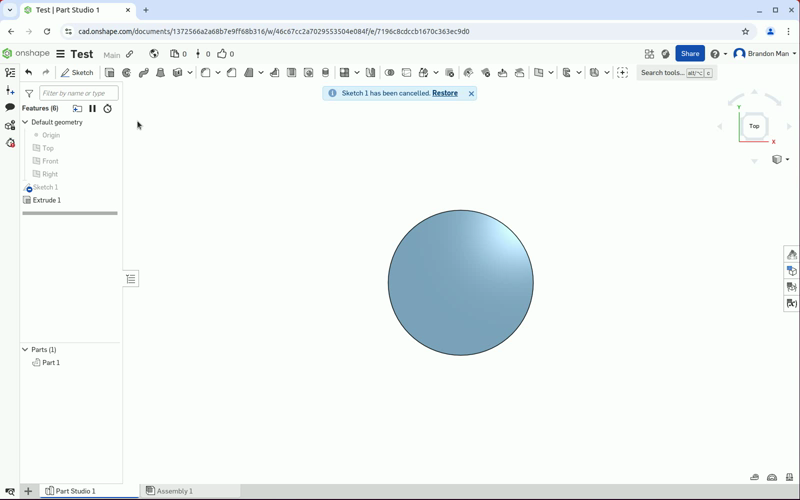
key(shift+h)
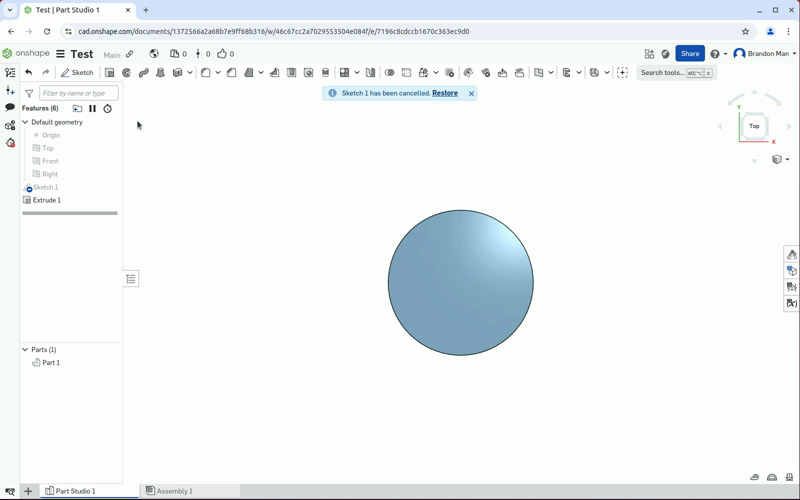
mouse_move(73, 189)
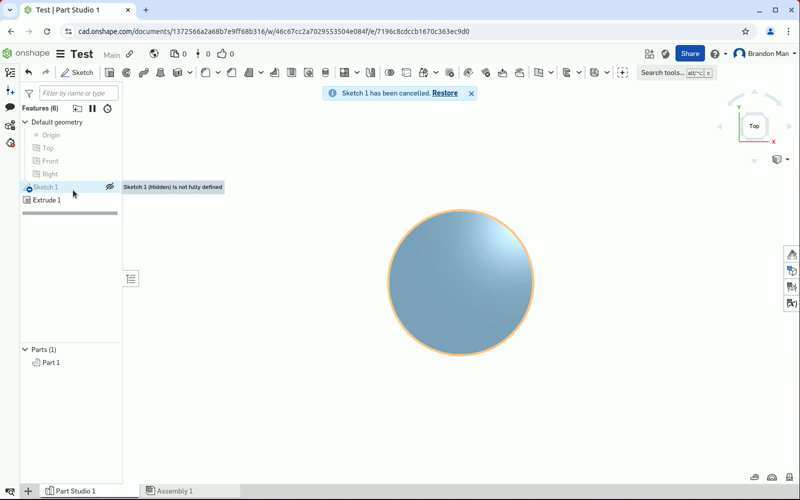
click(73, 189)
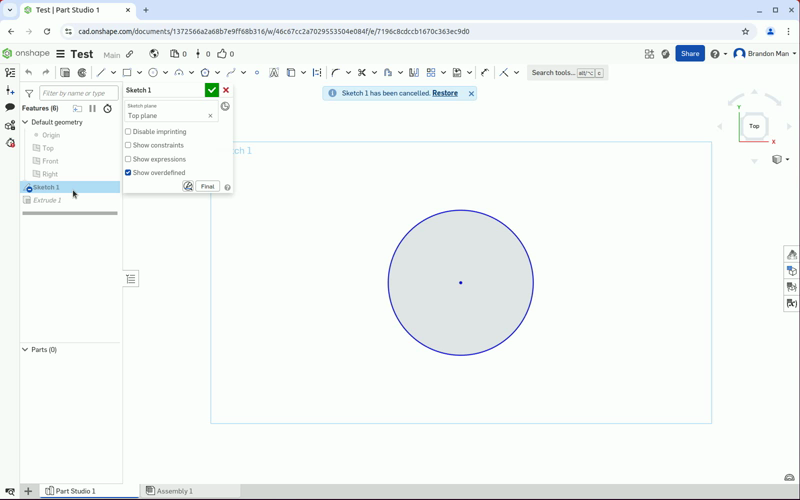
mouse_move(229, 92)
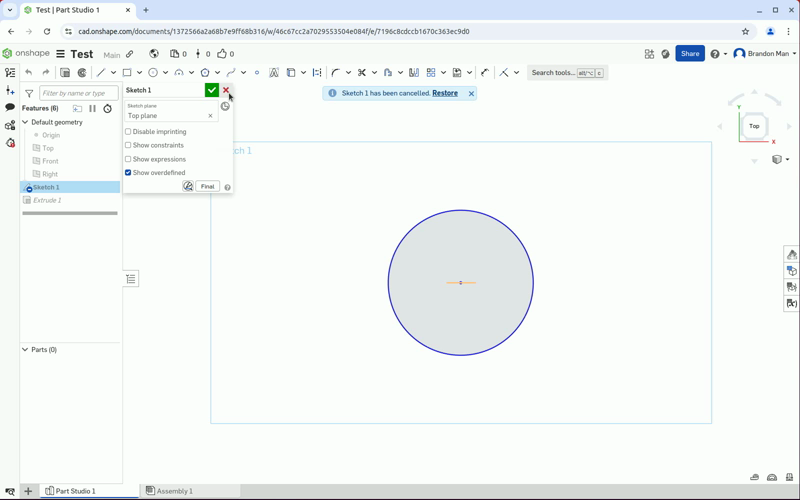
click(229, 92)
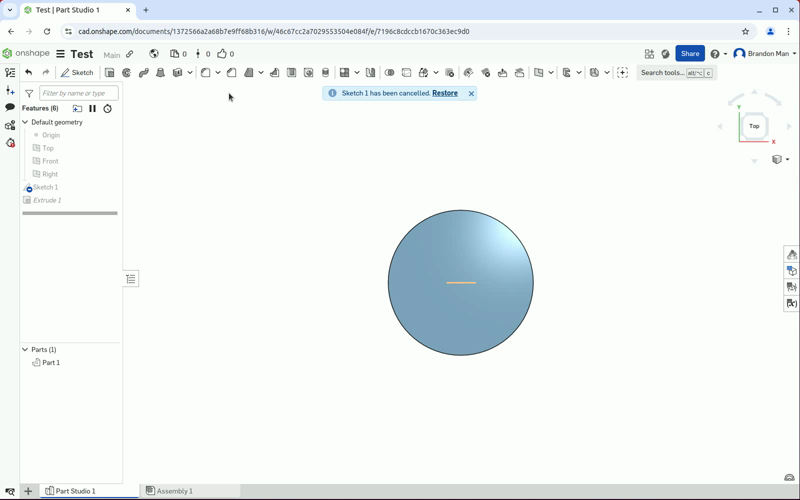
mouse_move(541, 75)
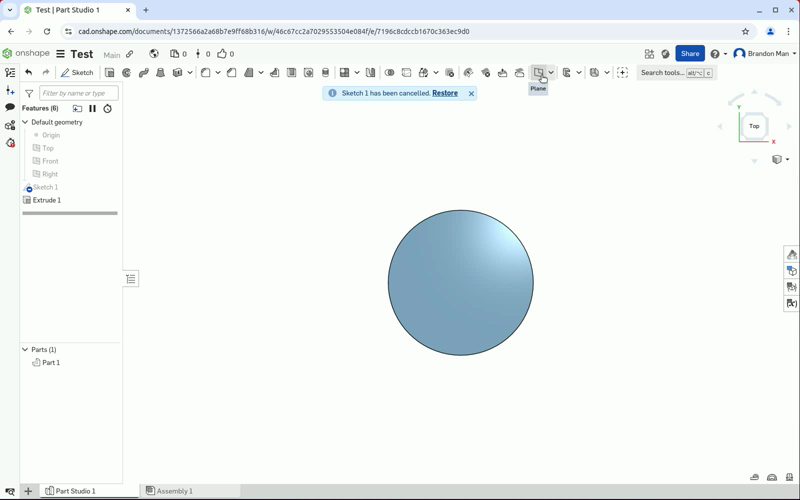
click(541, 75)
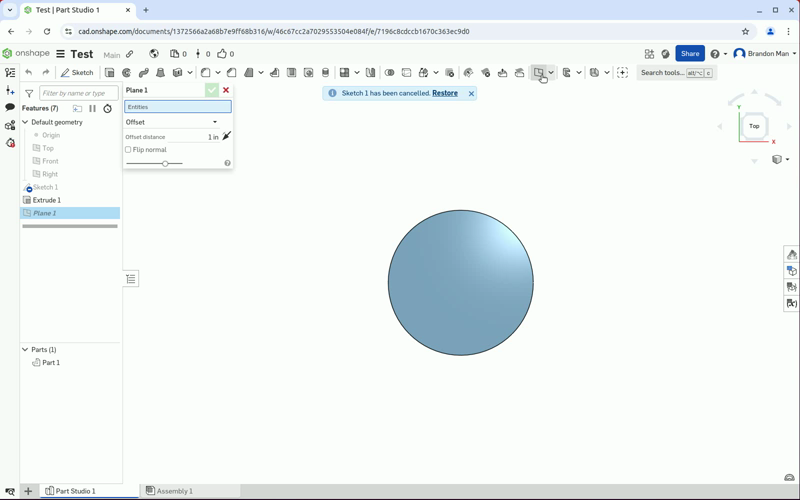
mouse_move(73, 150)
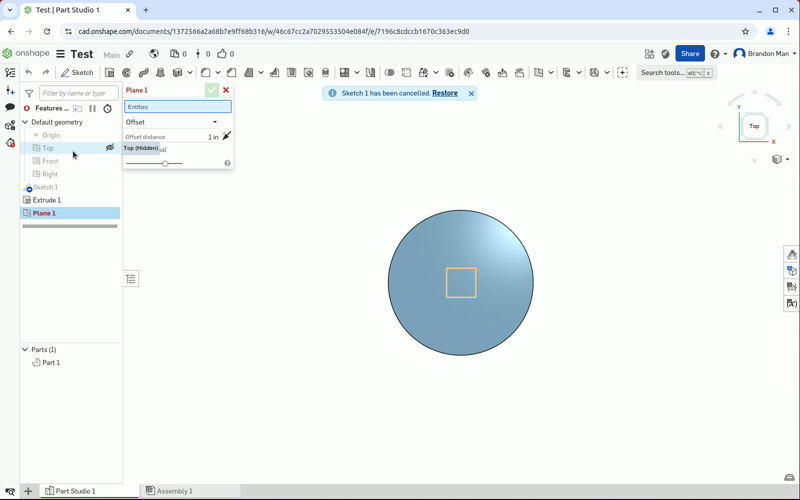
click(73, 150)
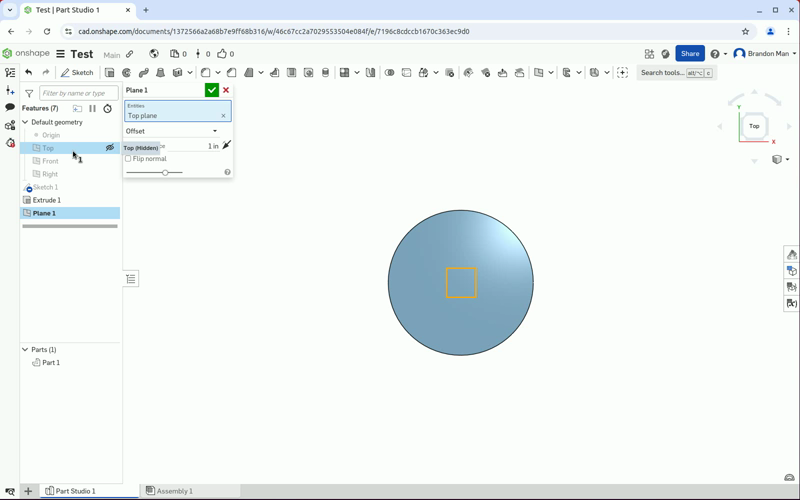
key(tab, 2)
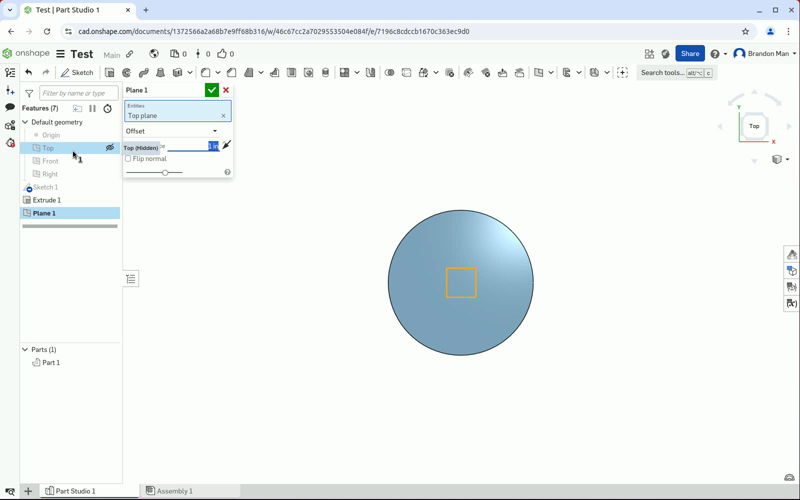
text(8.196)
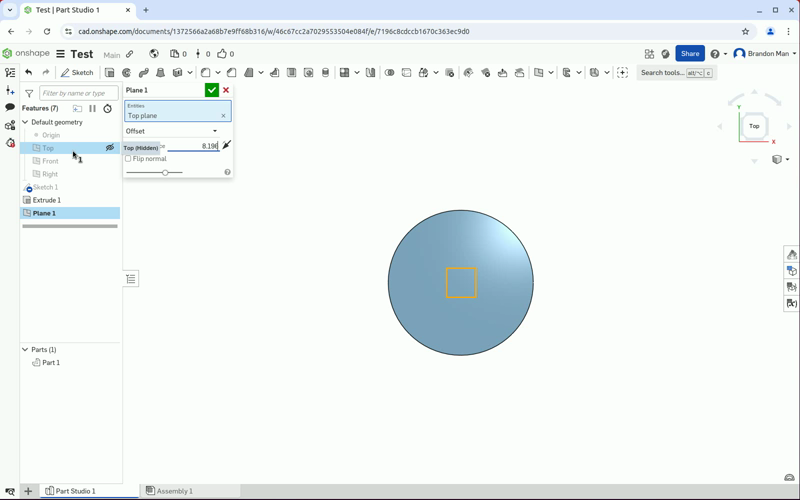
key(enter, 2)
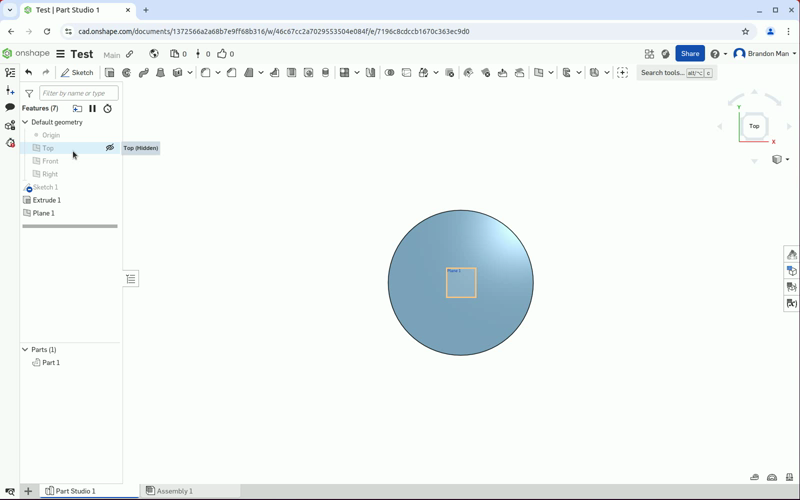
key(shift+s)
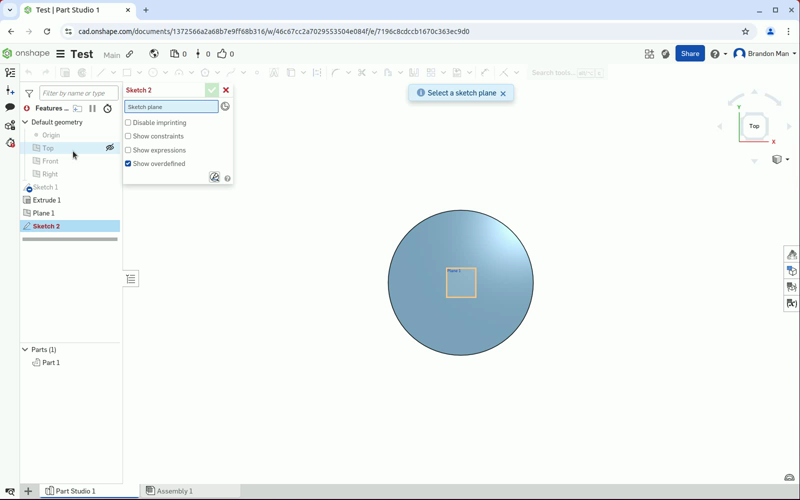
mouse_move(73, 215)
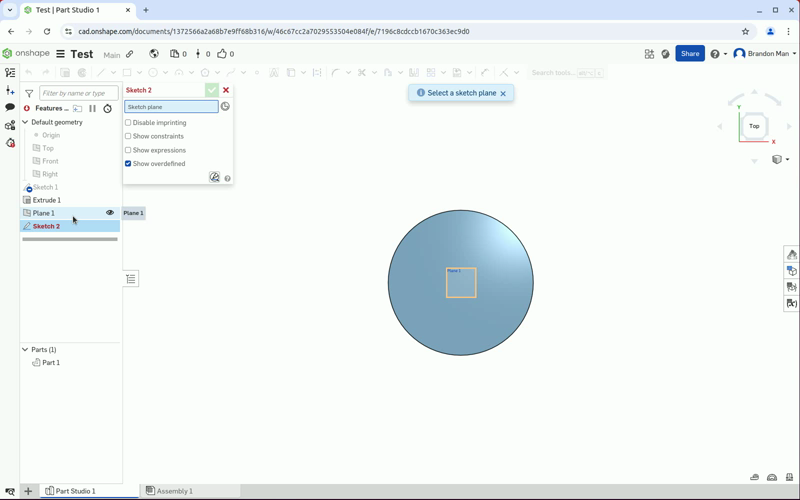
click(73, 215)
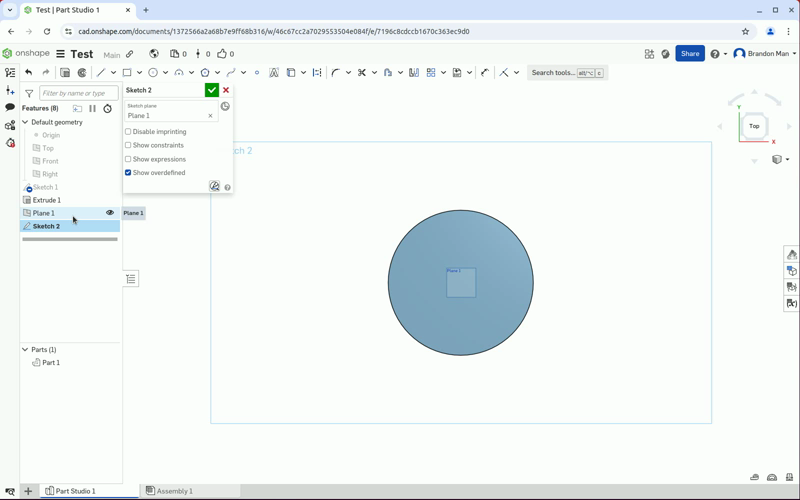
mouse_move(73, 352)
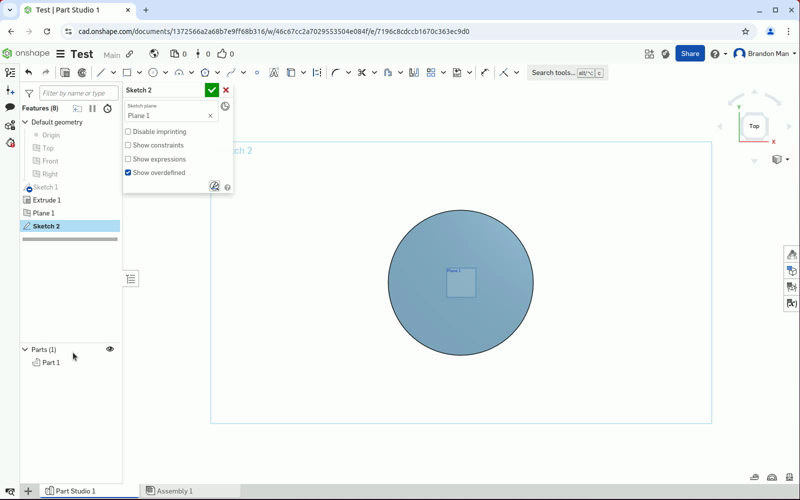
key(y)
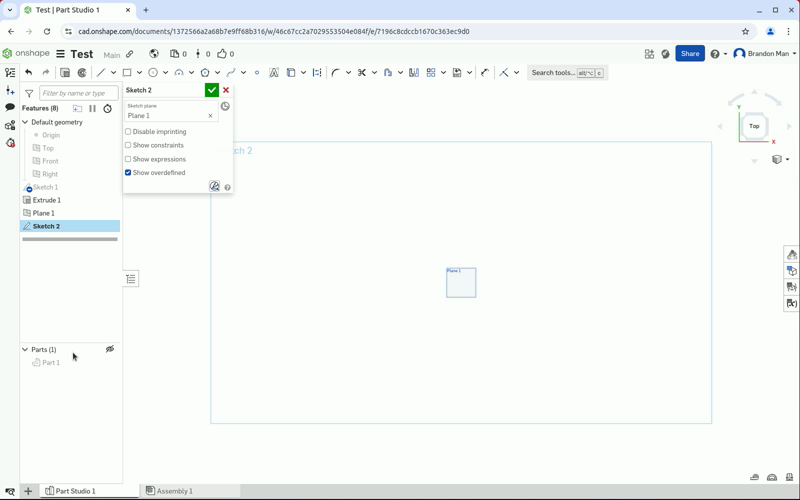
key(c)
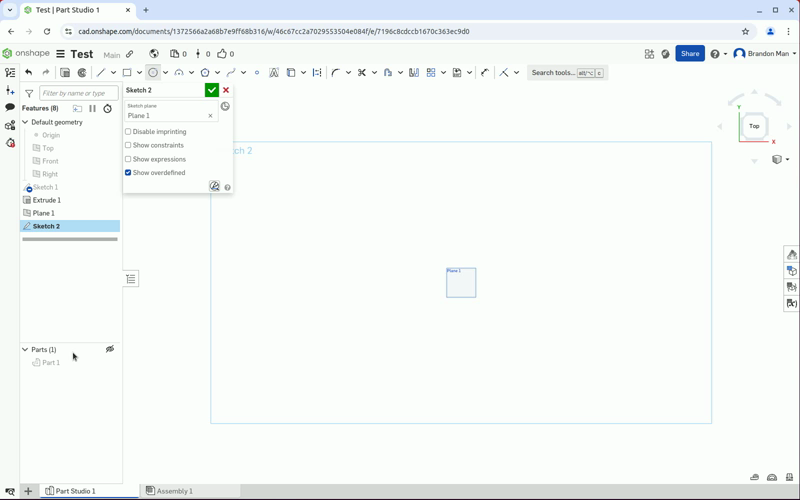
key_down(shift)
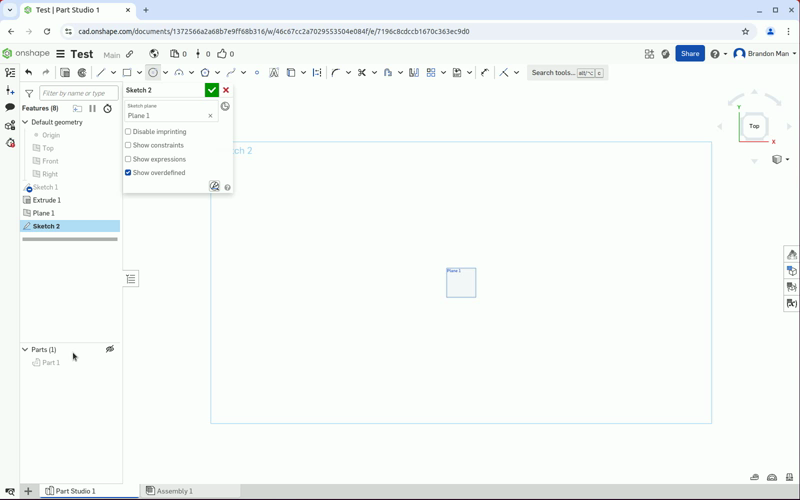
mouse_move(460, 282)
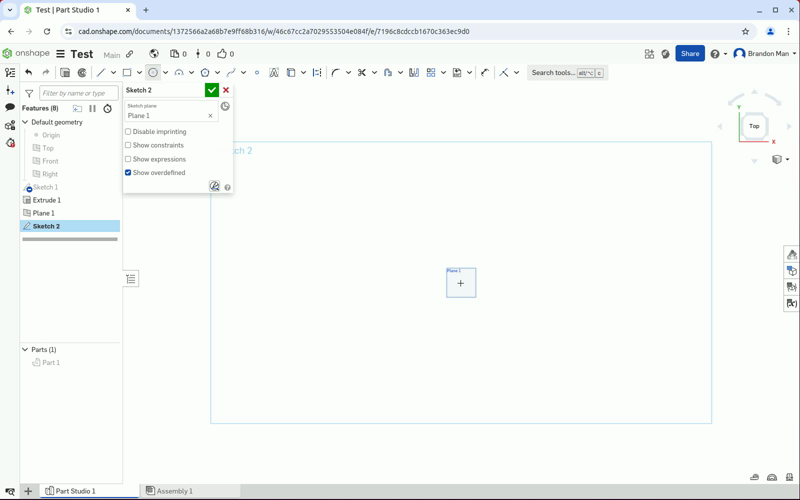
click(460, 282)
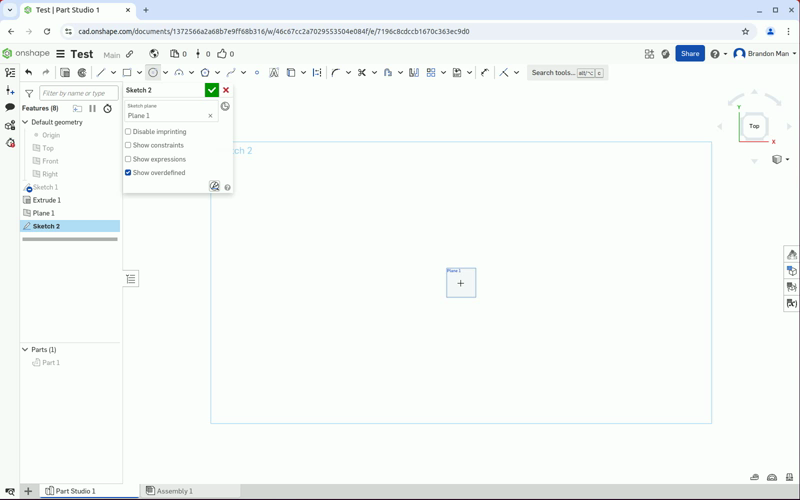
key_up(shift)
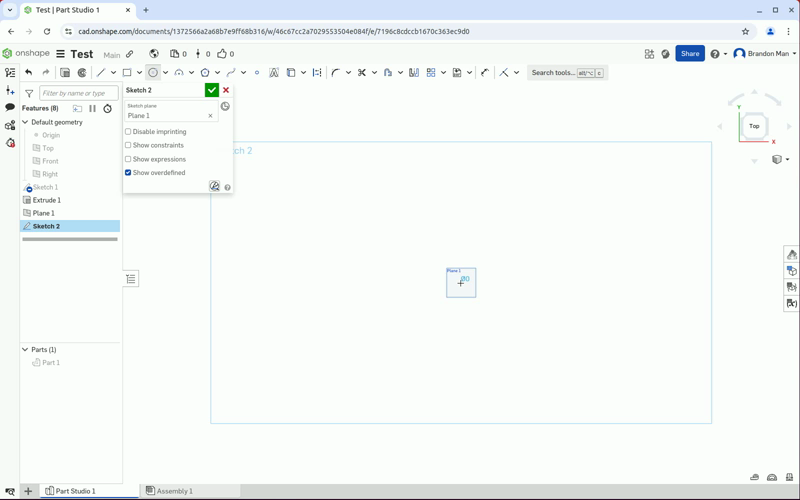
mouse_move(511, 282)
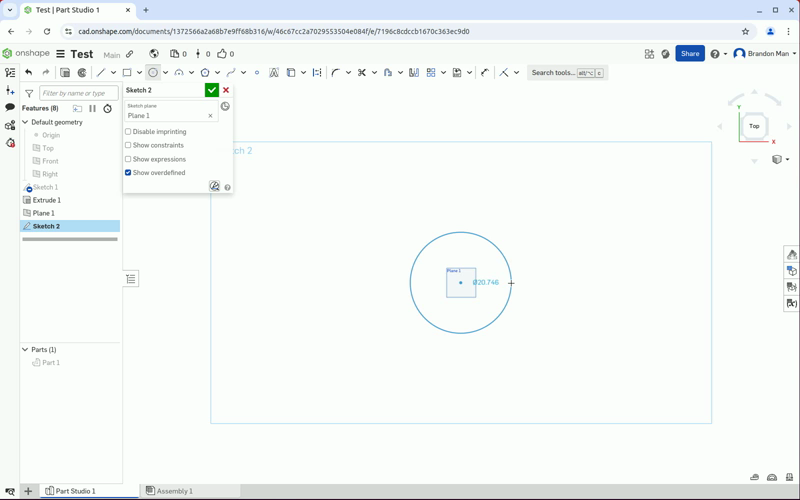
click(511, 282)
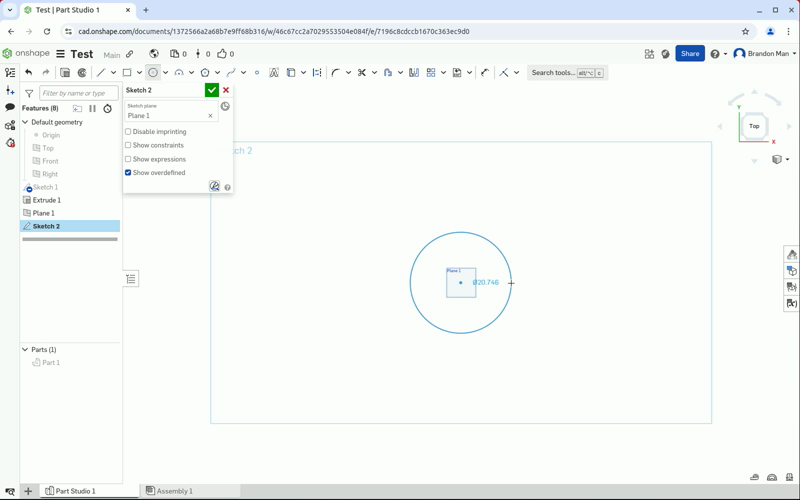
key(esc)
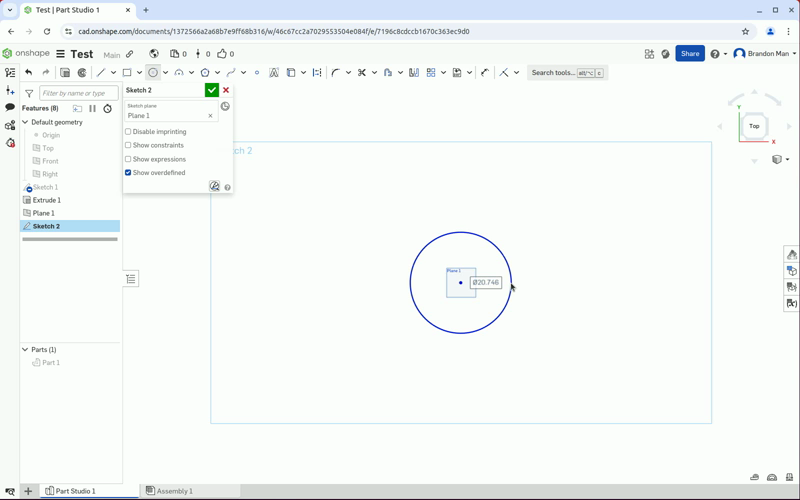
mouse_move(444, 310)
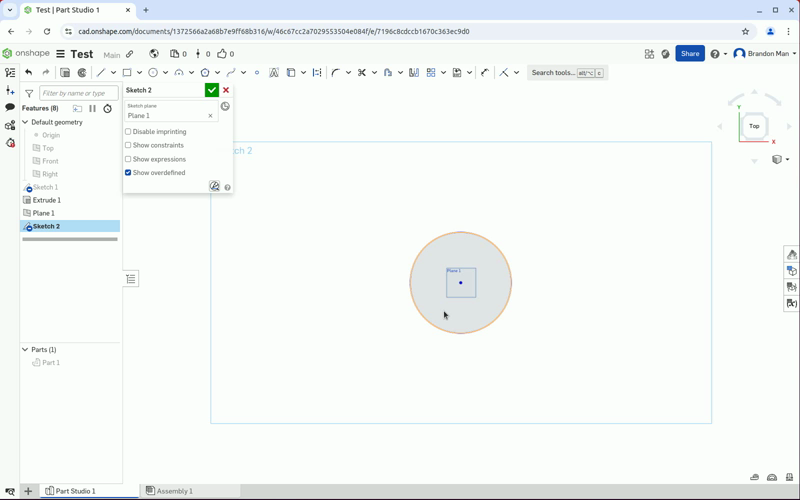
click(444, 310)
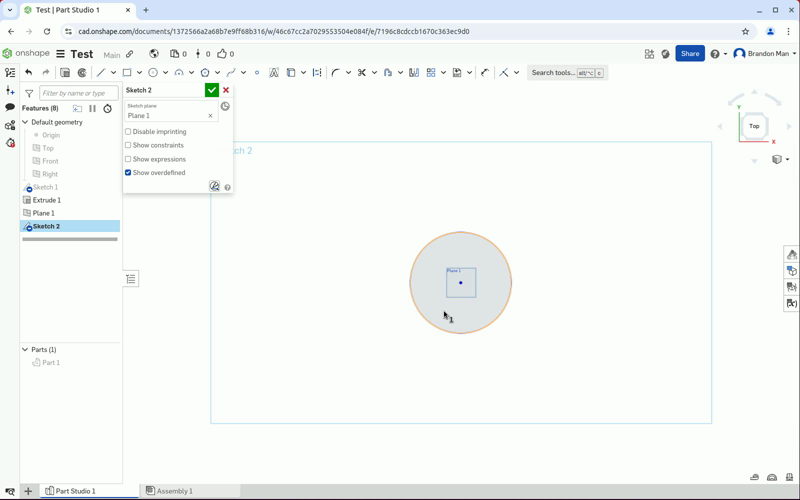
mouse_move(73, 352)
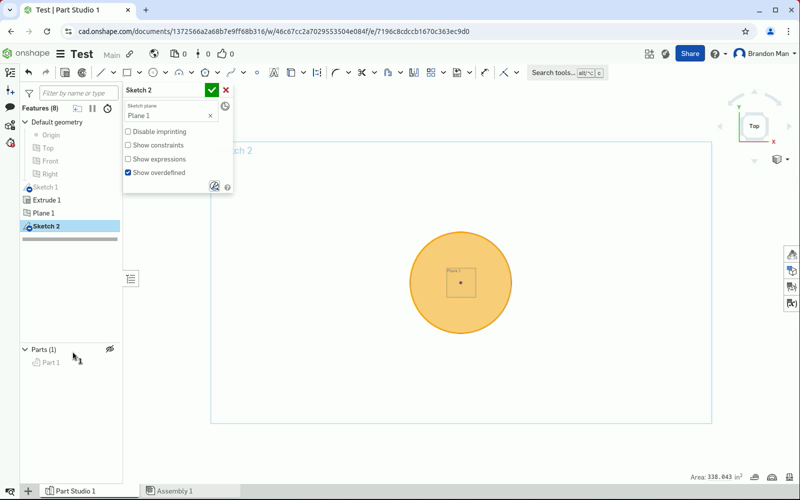
key(shift+y)
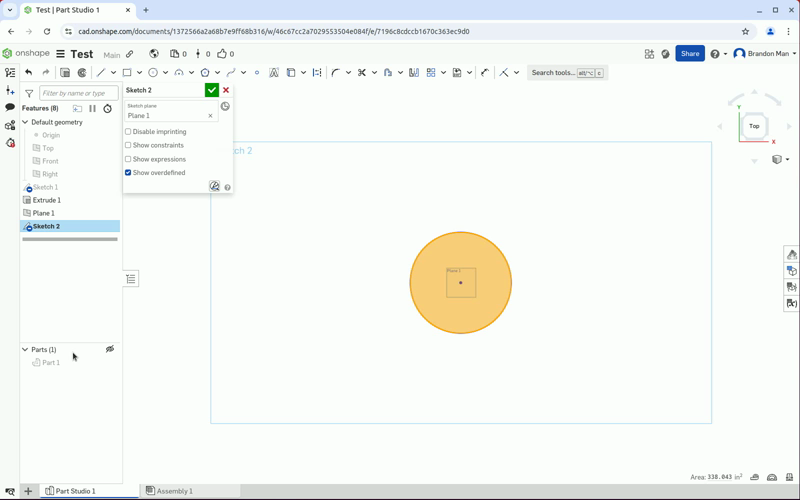
key(shift+e)
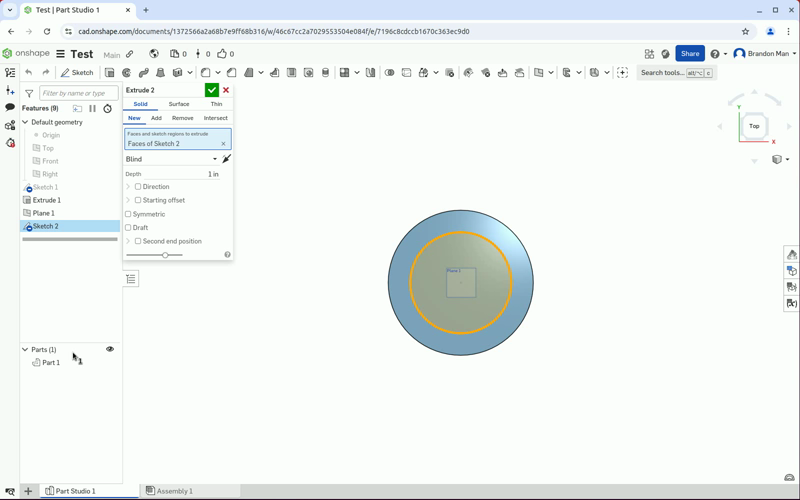
mouse_move(143, 106)
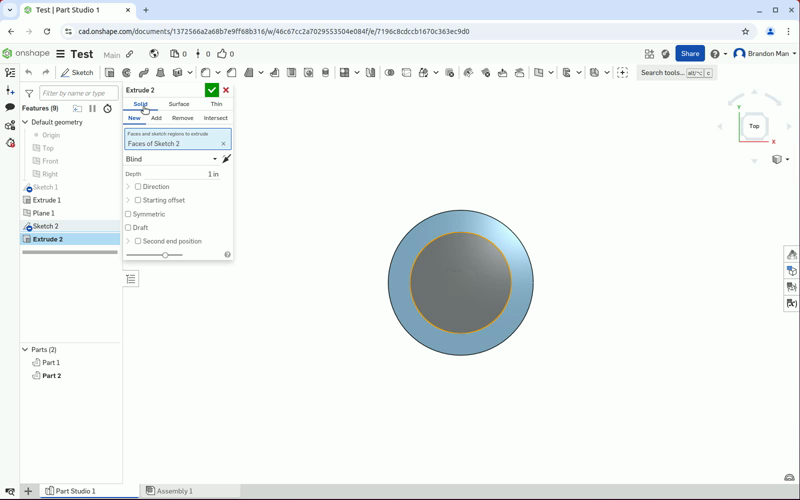
click(143, 106)
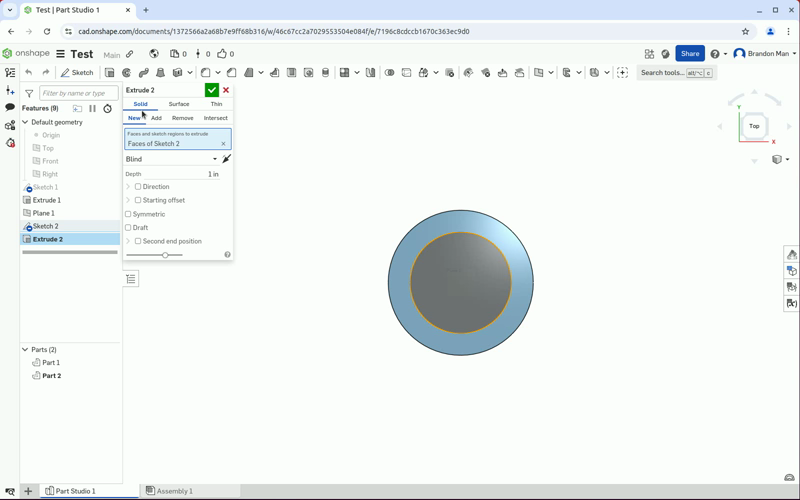
mouse_move(137, 120)
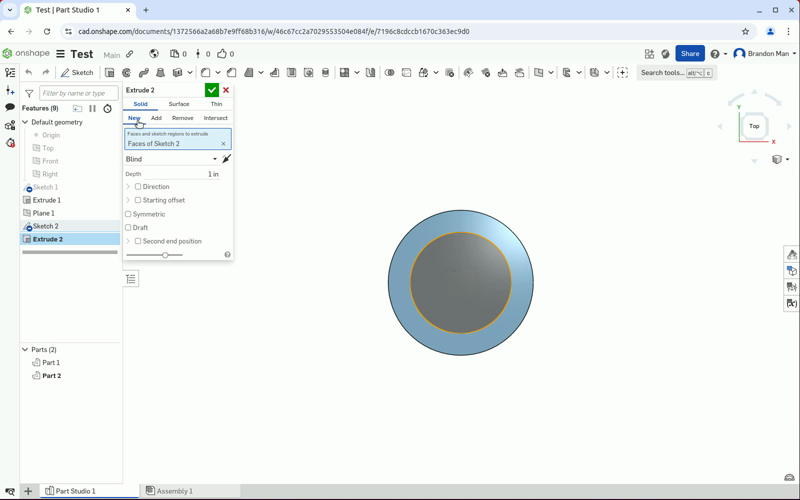
click(137, 120)
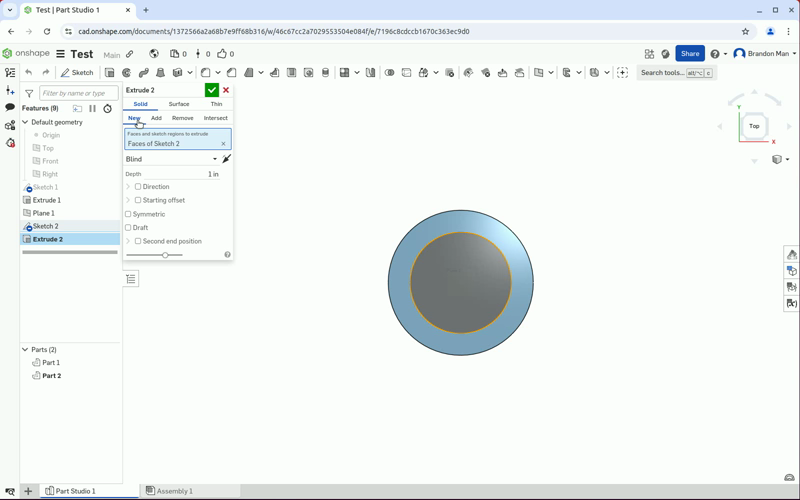
key(tab, 4)
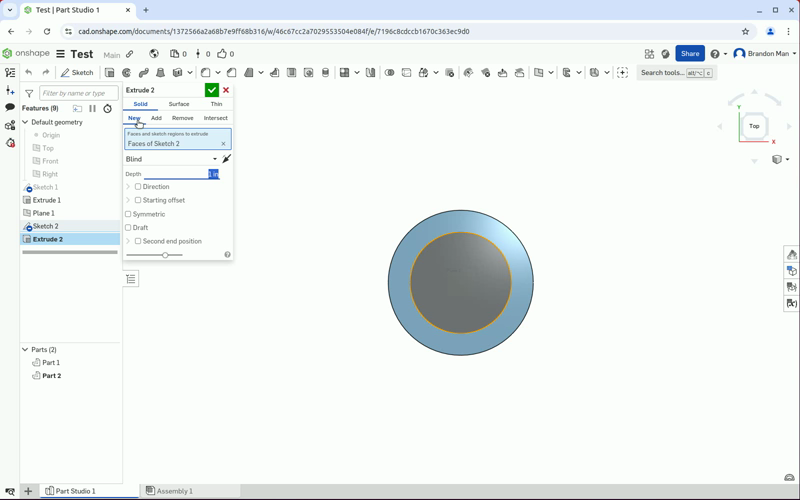
text(11.554)
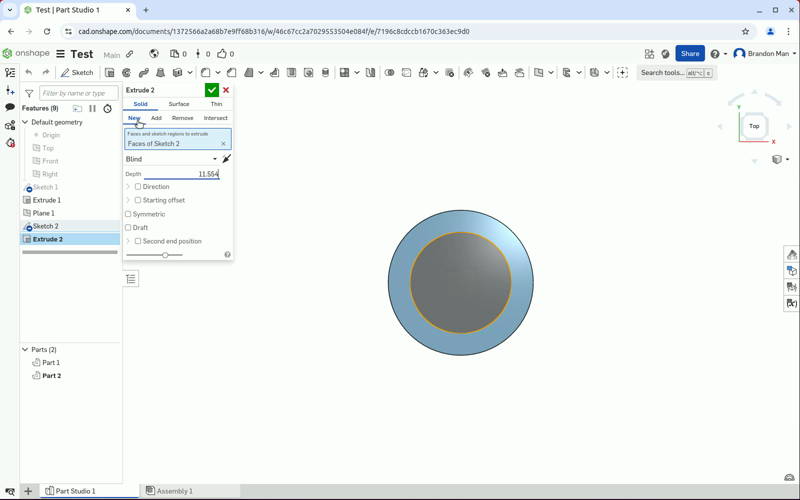
key(enter)
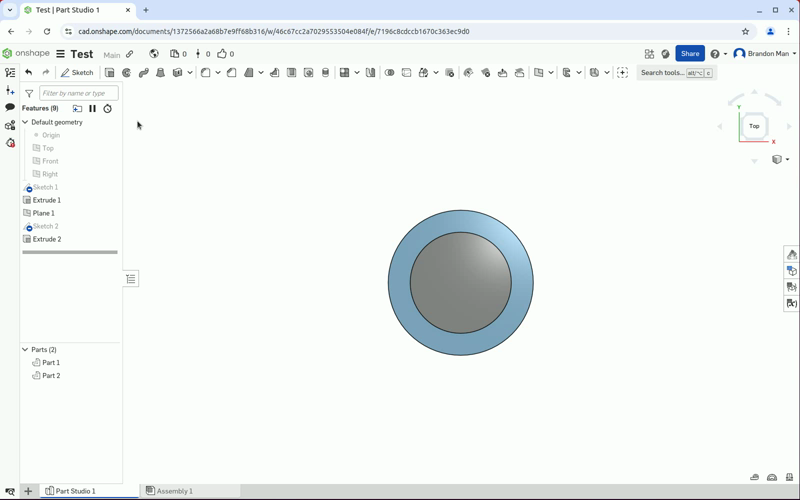
key(shift+h)
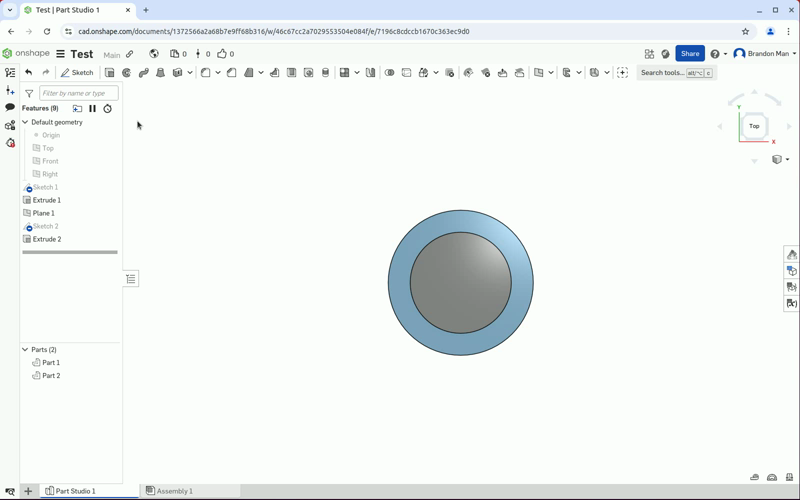
key(shift+h)
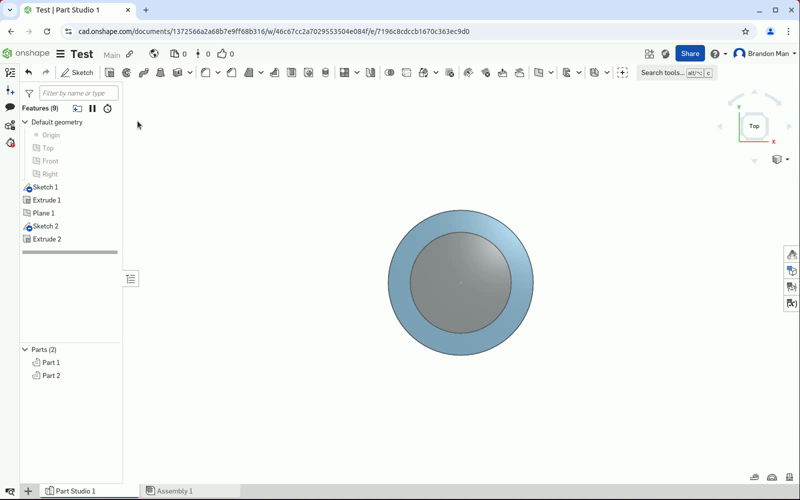
key(shift+7)
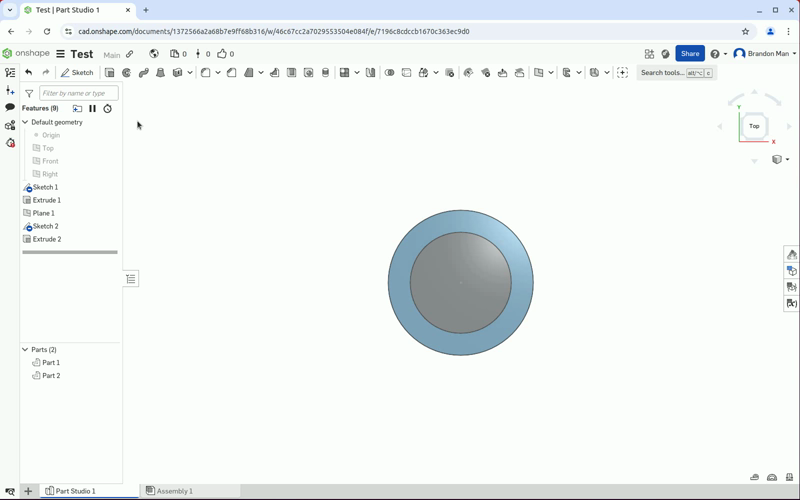
key(up, 3)
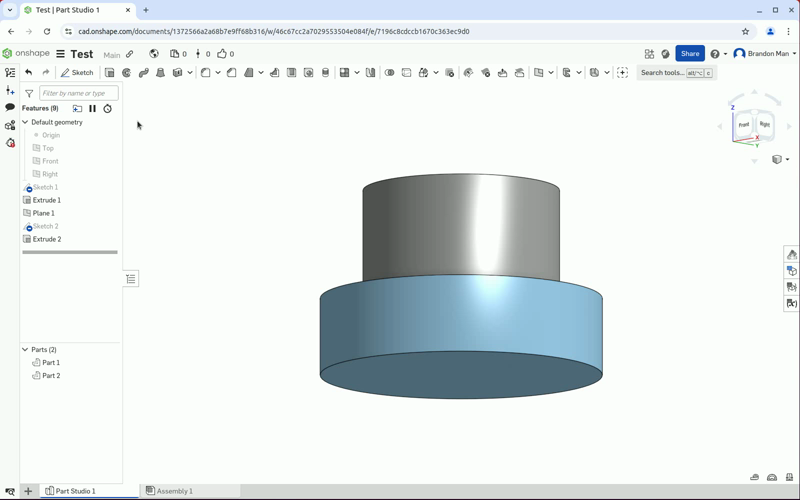
key(left, 3)
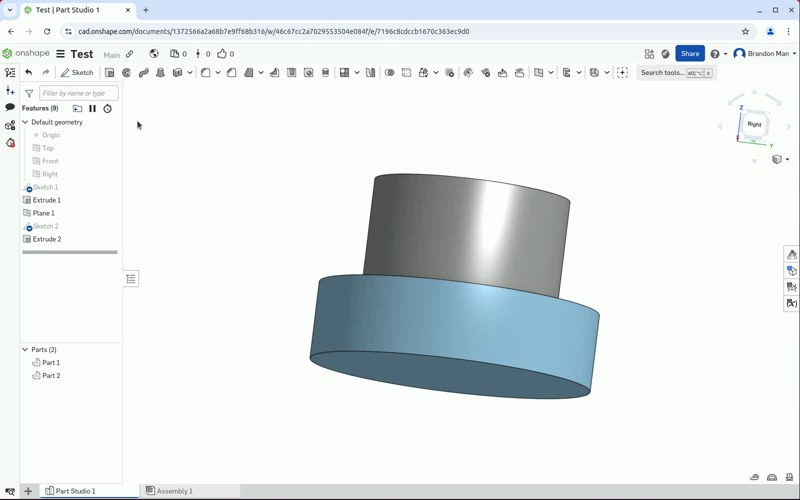
key(right, 3)
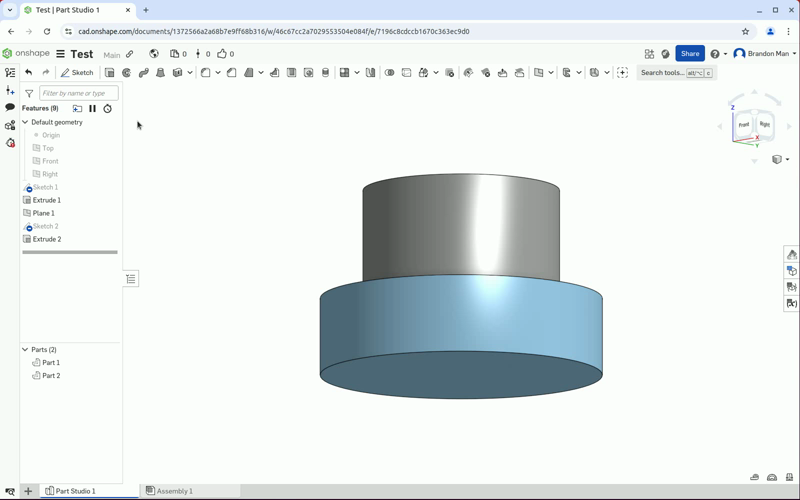
key(down, 3)
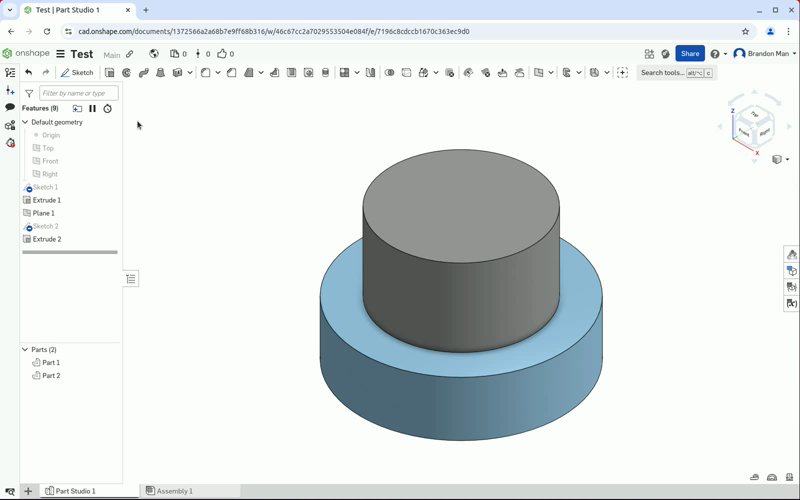
mouse_move(73, 189)
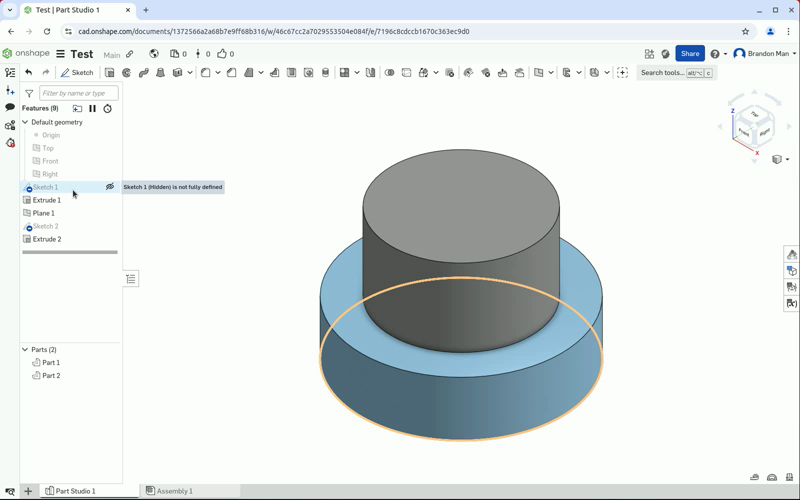
click(73, 189)